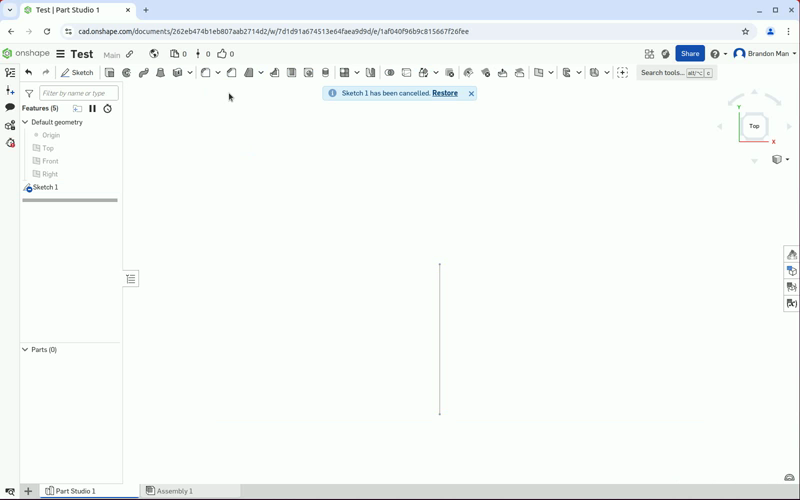
key(shift+h)
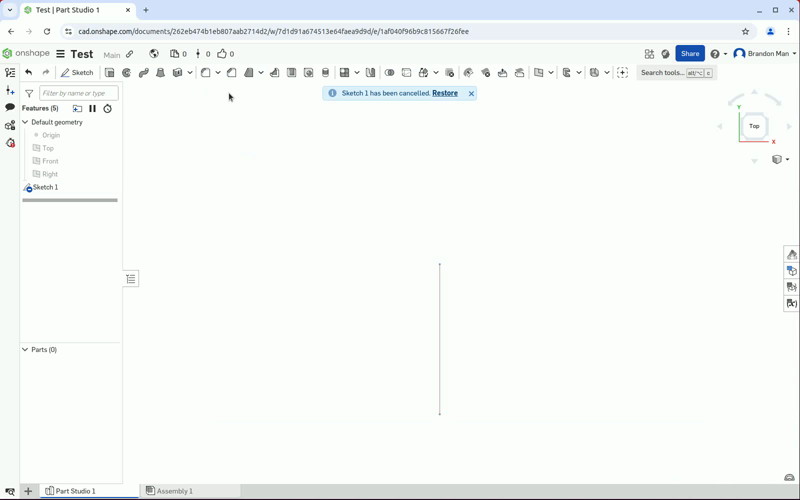
key(shift+s)
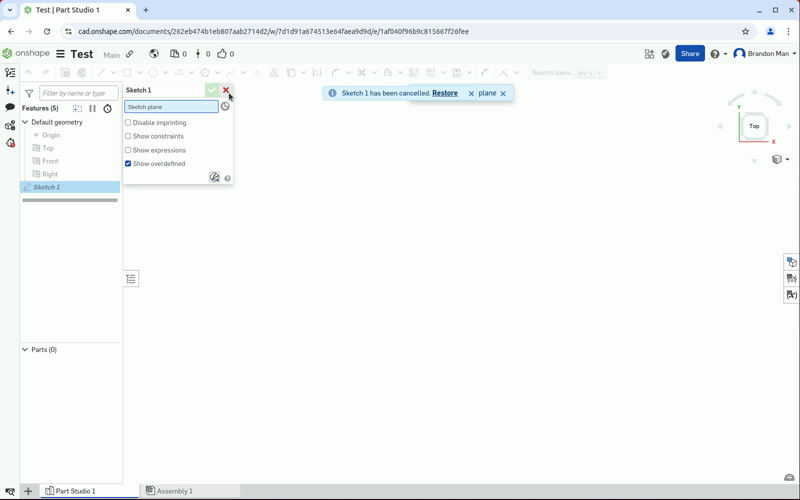
mouse_move(73, 150)
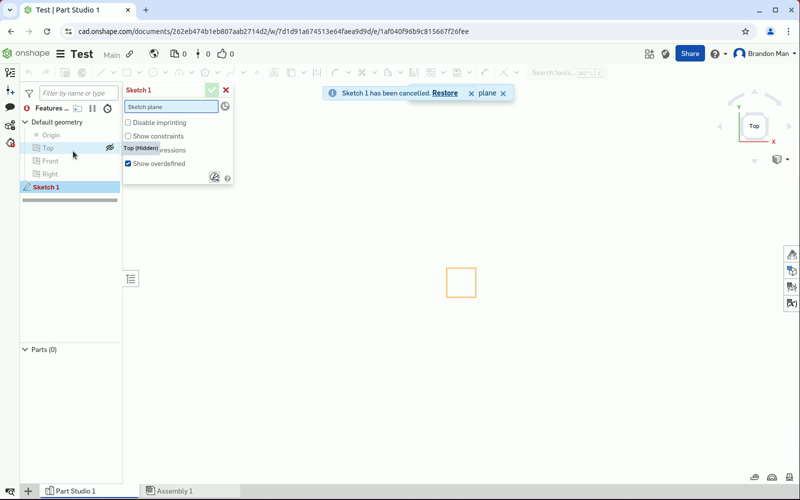
click(73, 150)
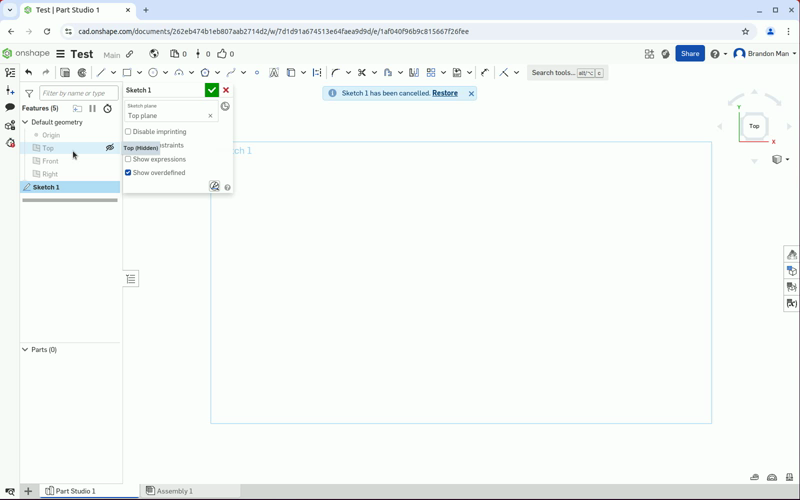
mouse_move(73, 352)
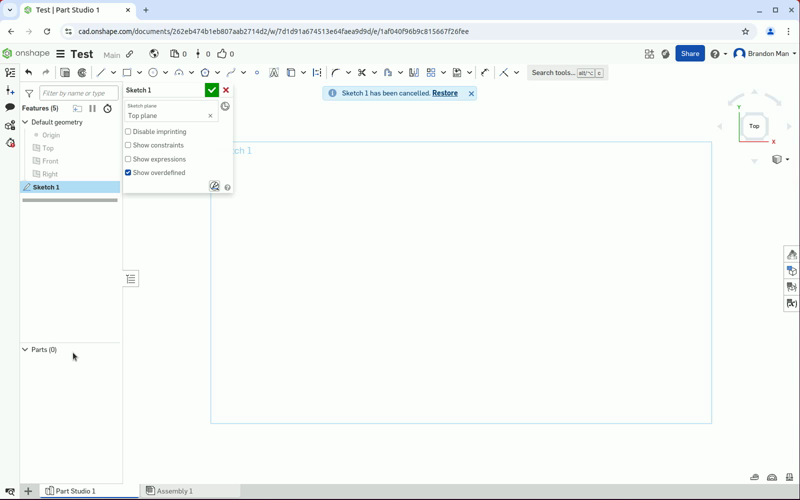
key(y)
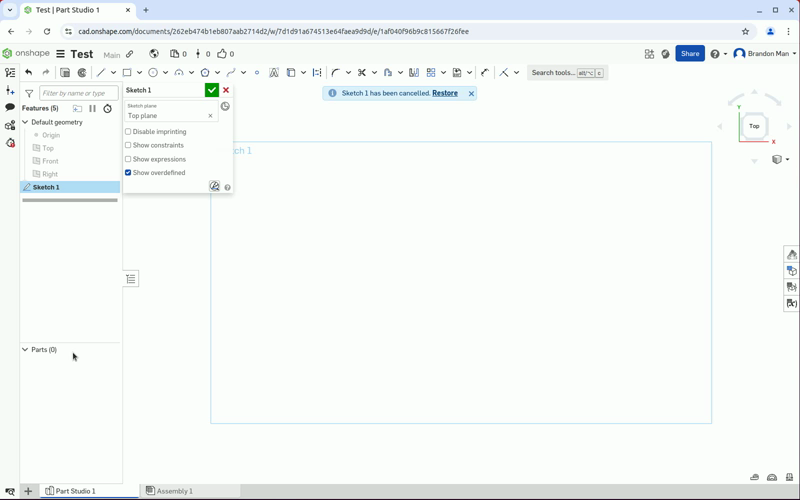
key(c)
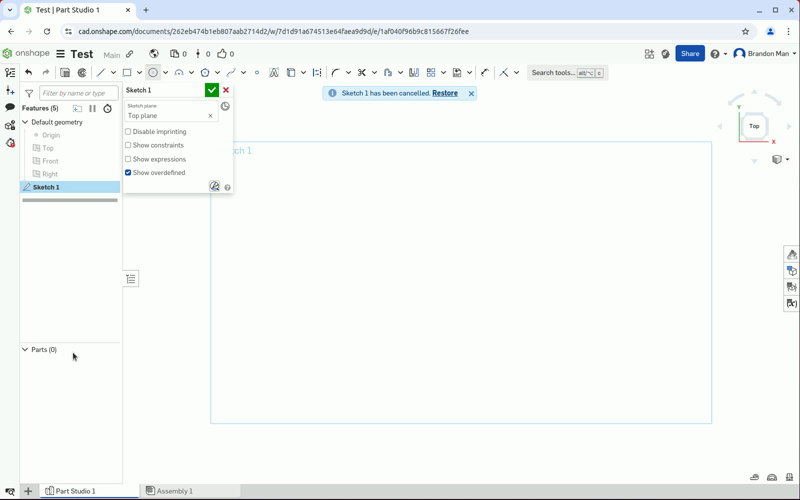
key_down(shift)
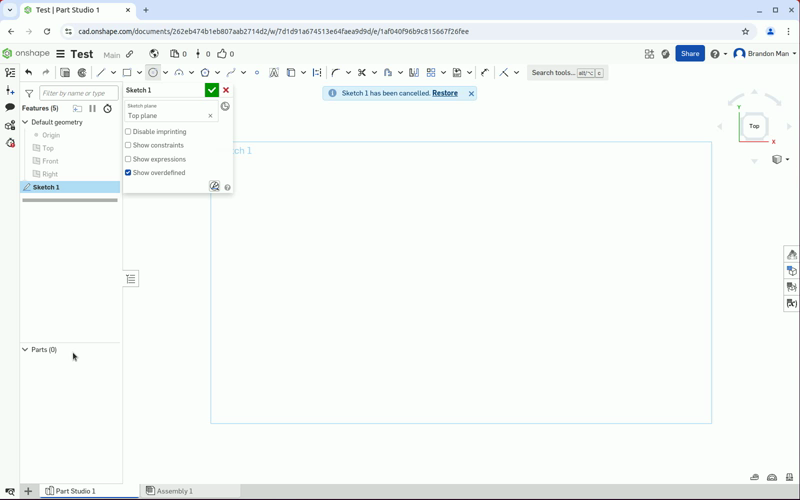
mouse_move(461, 282)
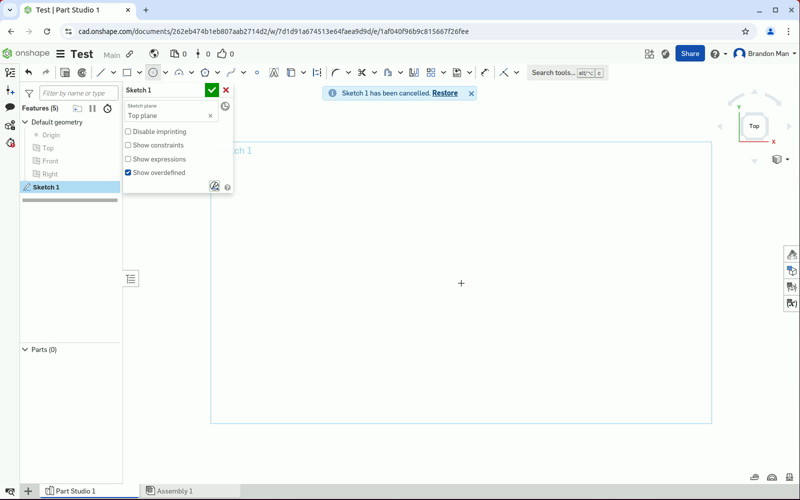
click(461, 282)
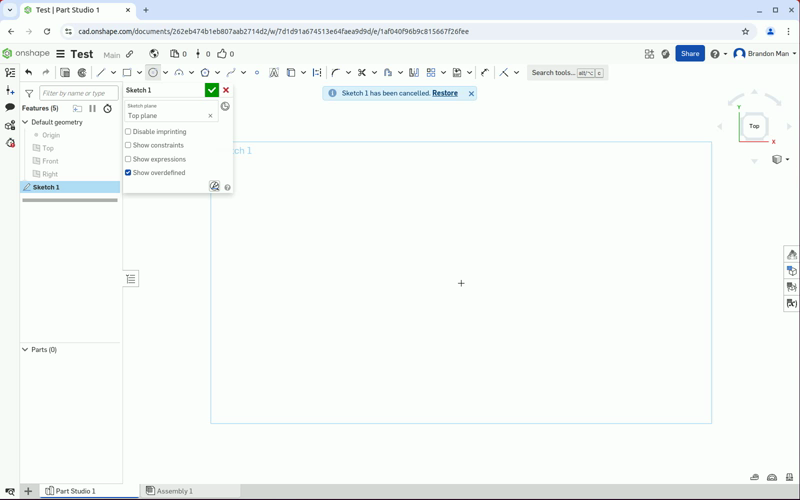
key_up(shift)
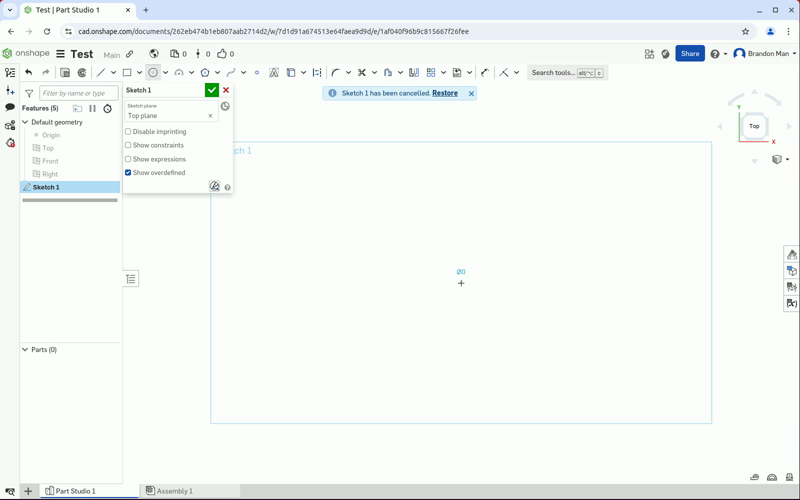
mouse_move(540, 282)
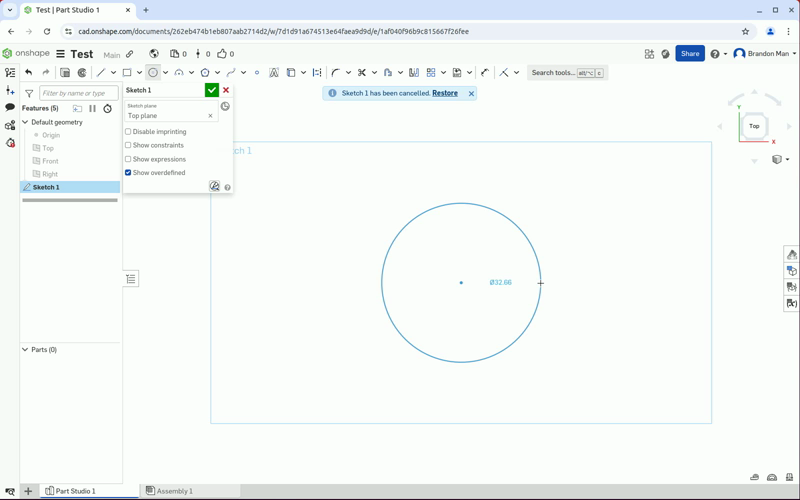
click(540, 282)
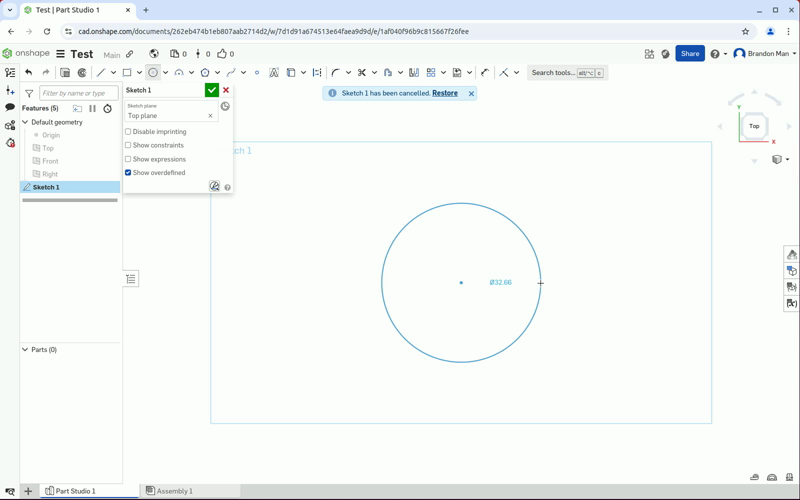
key(esc)
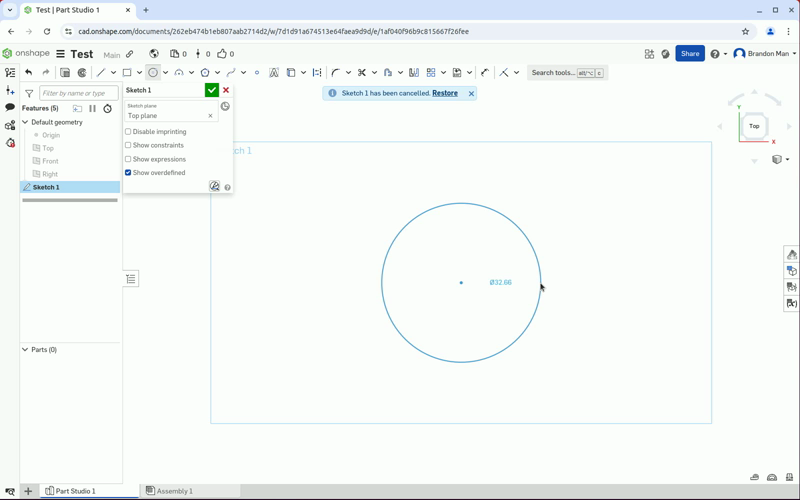
key(c)
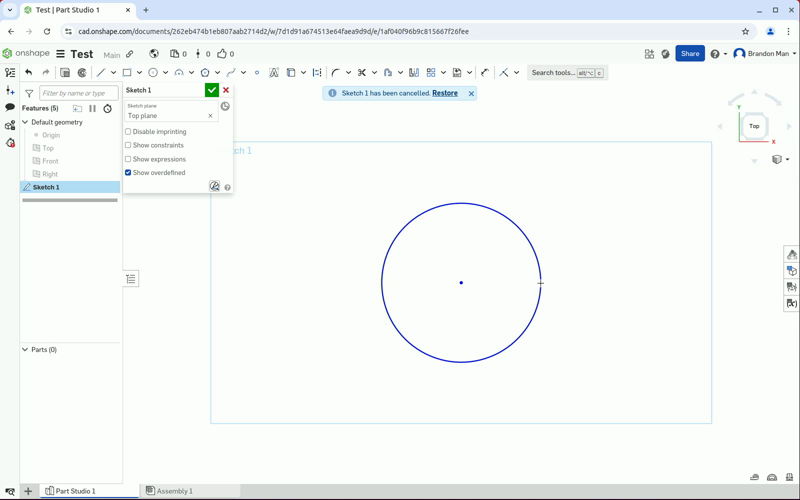
key_down(shift)
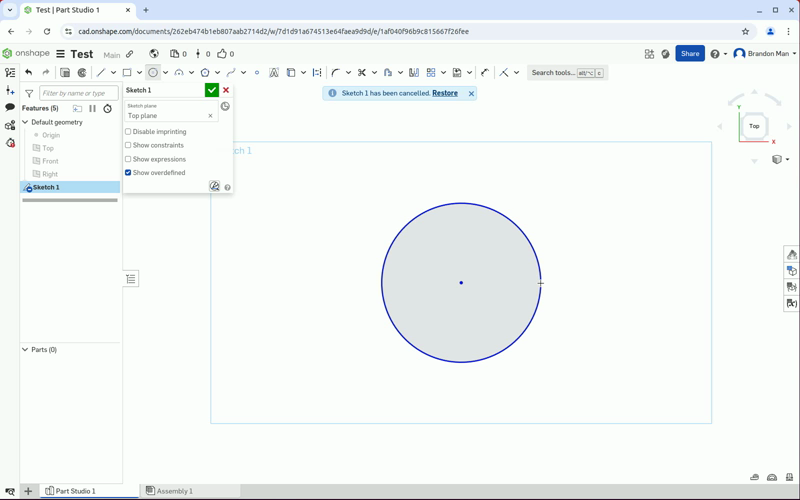
mouse_move(461, 282)
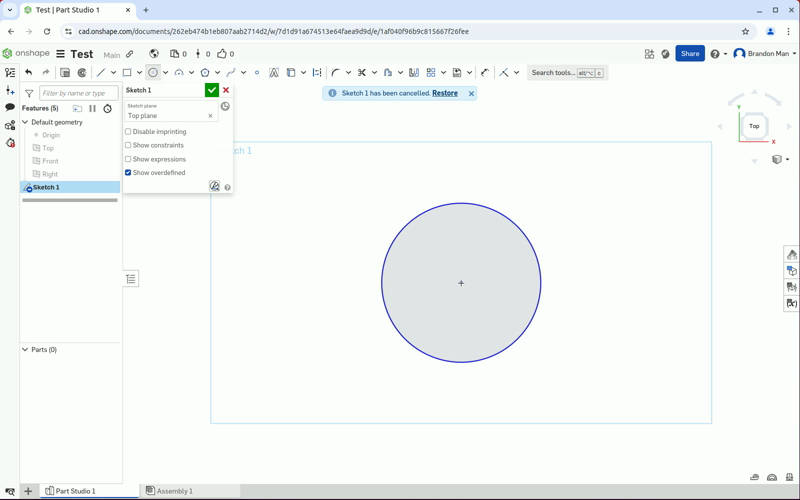
click(461, 282)
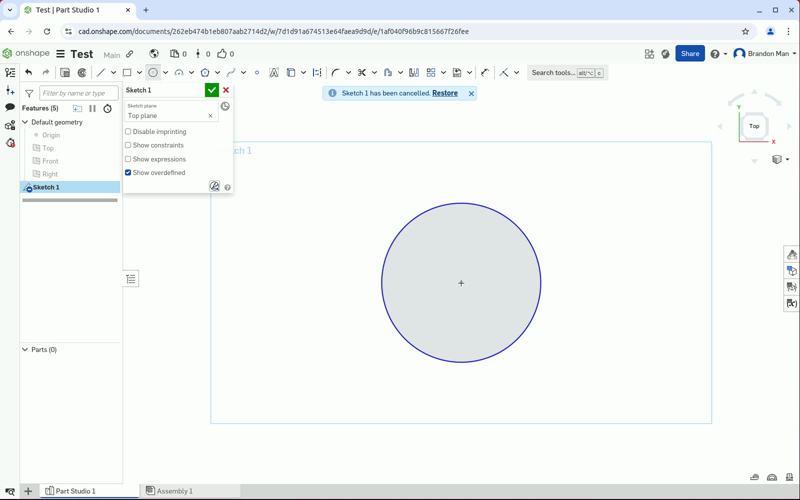
key_up(shift)
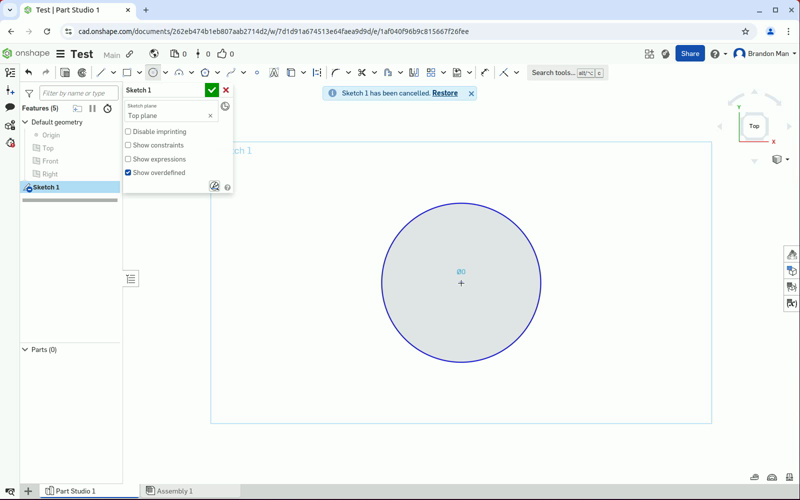
mouse_move(535, 282)
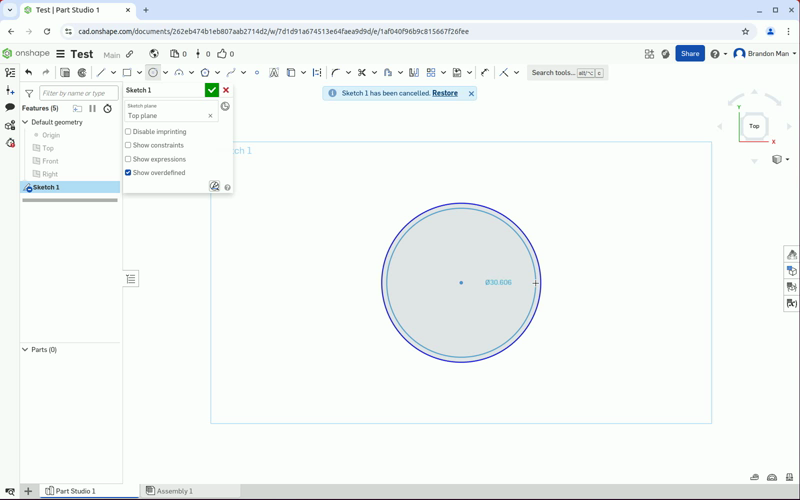
click(535, 282)
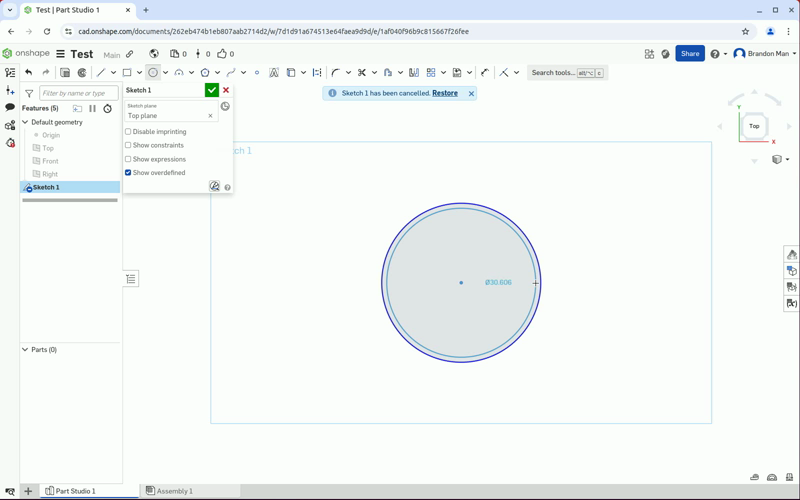
key(esc)
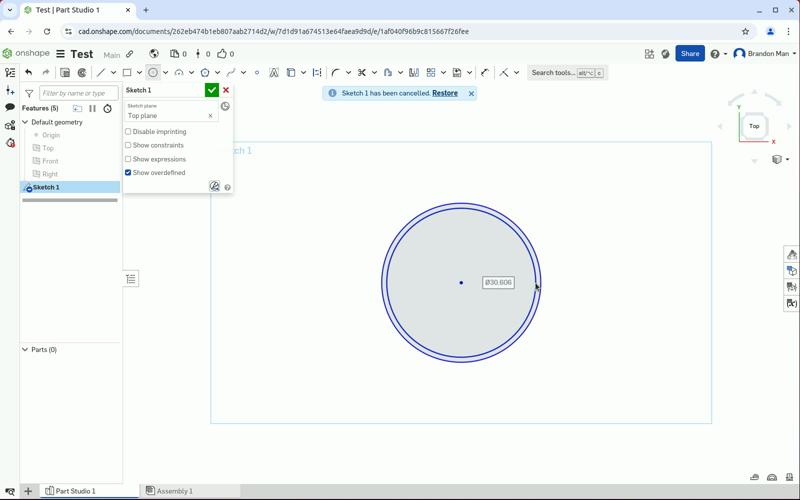
mouse_move(413, 224)
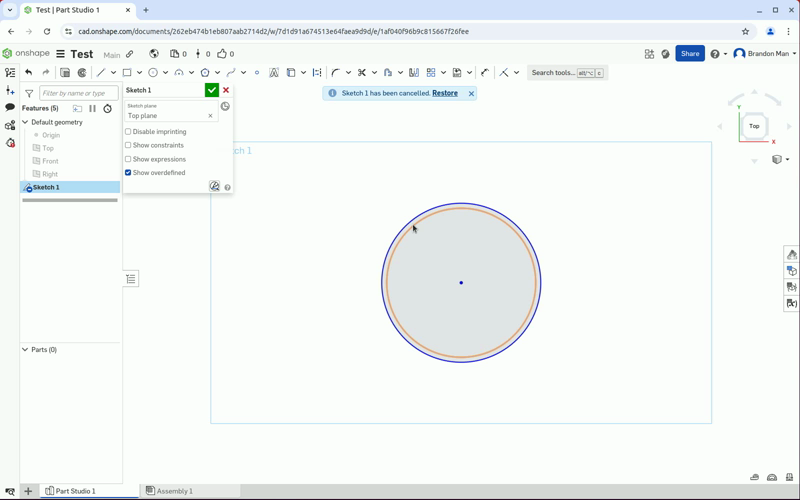
click(413, 224)
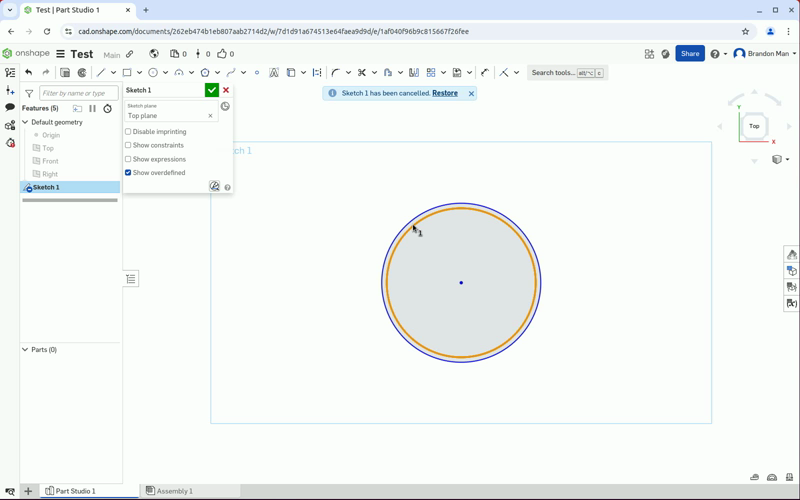
mouse_move(73, 352)
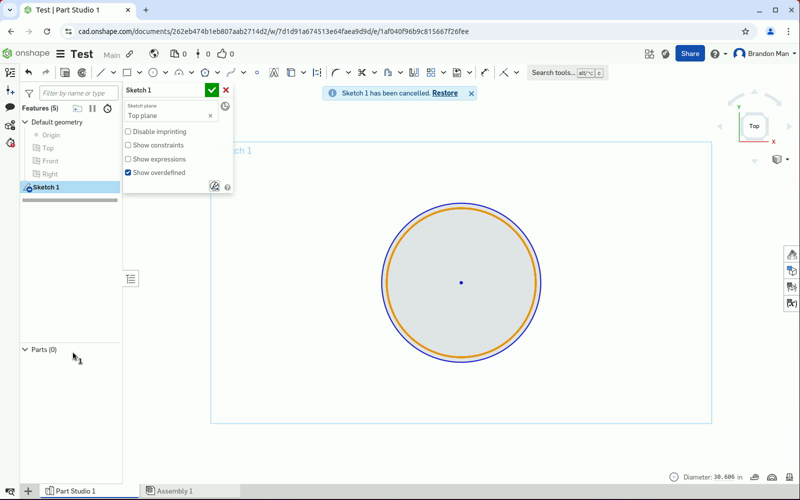
key(shift+y)
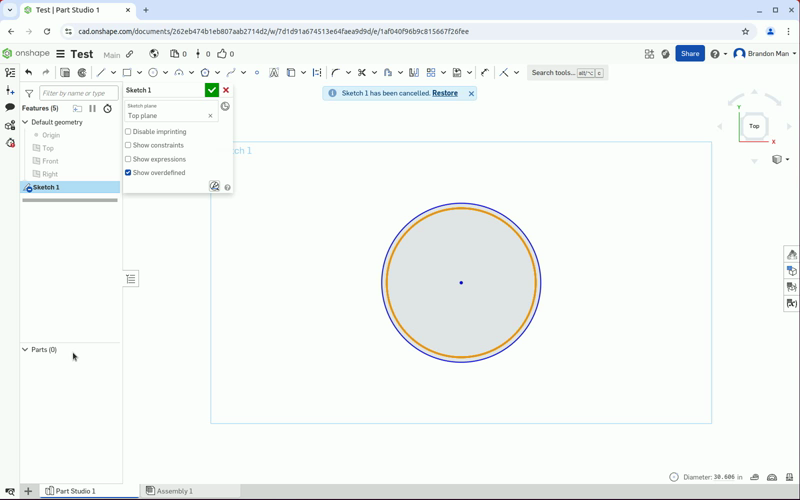
key(shift+e)
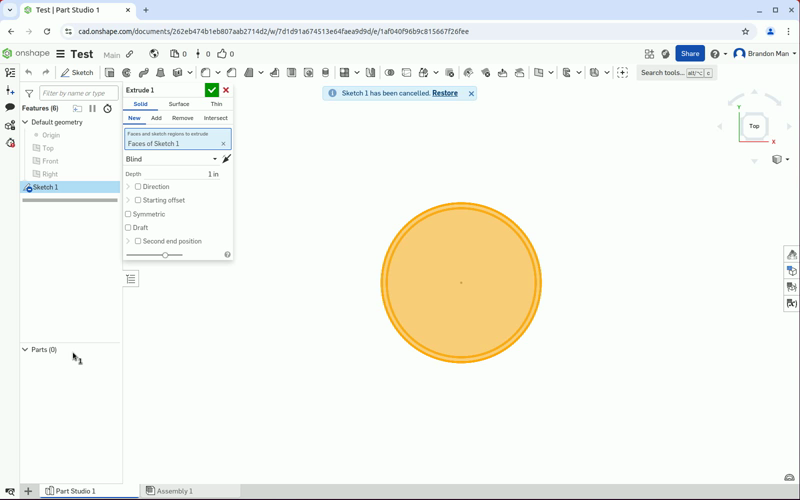
mouse_move(143, 106)
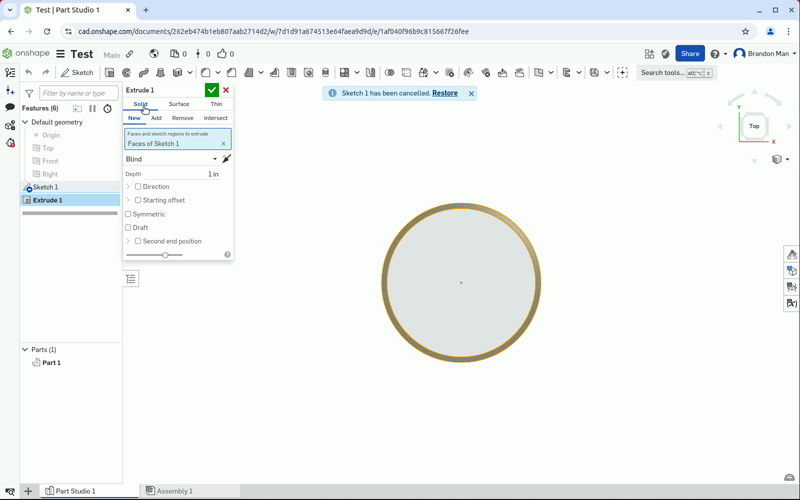
click(143, 106)
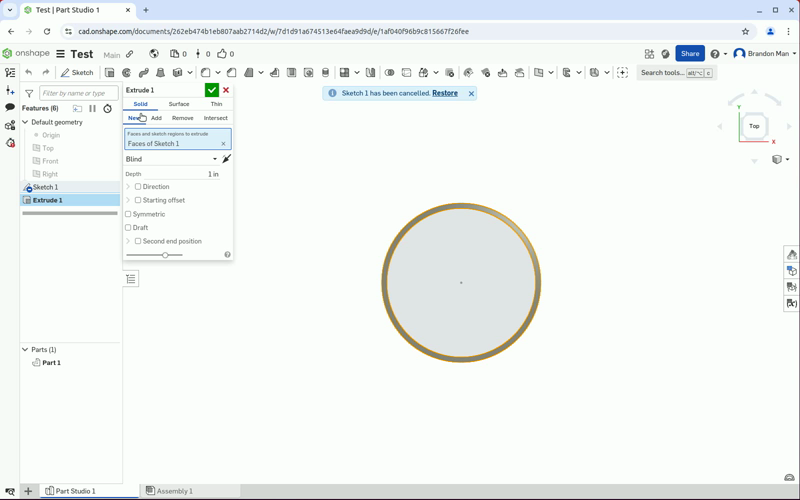
mouse_move(137, 120)
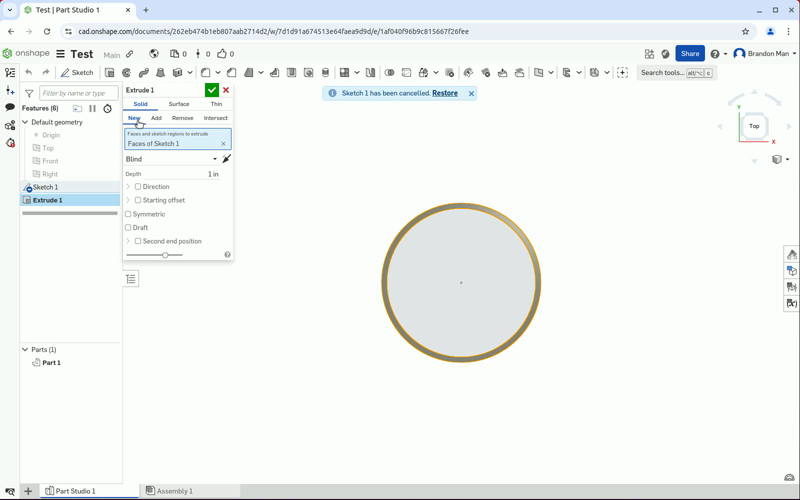
click(137, 120)
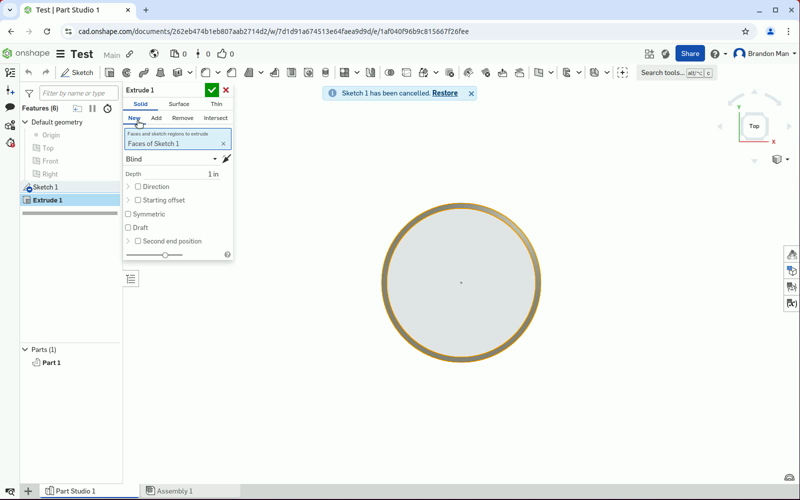
key(tab, 4)
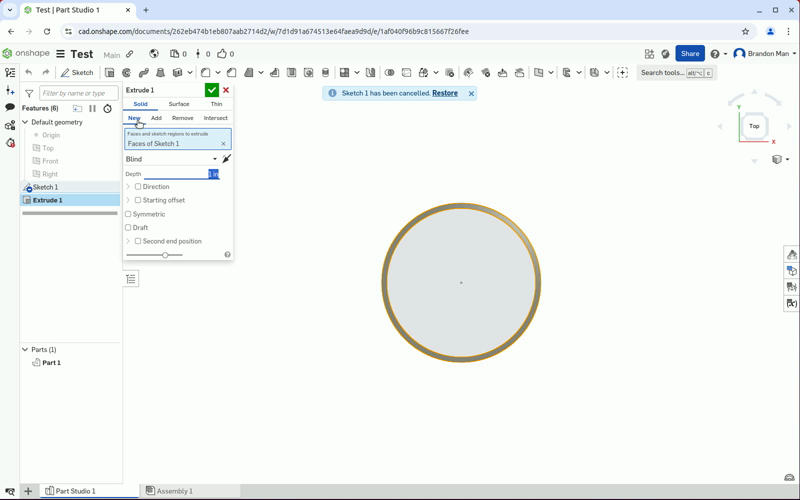
text(23.108)
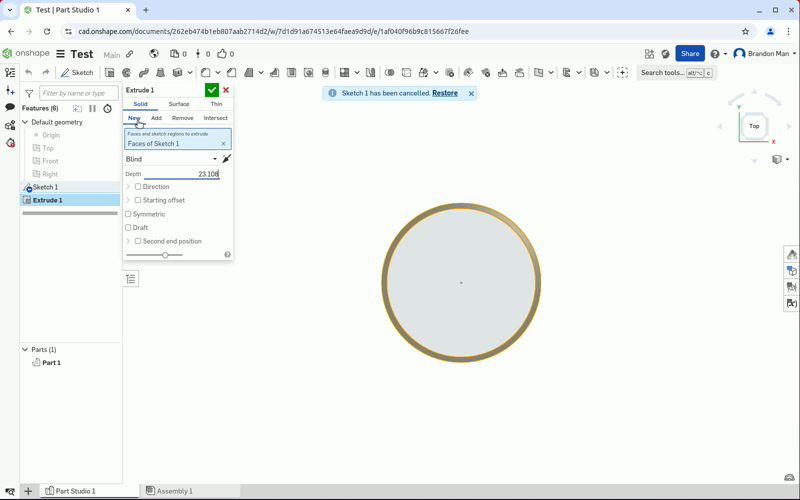
key(enter)
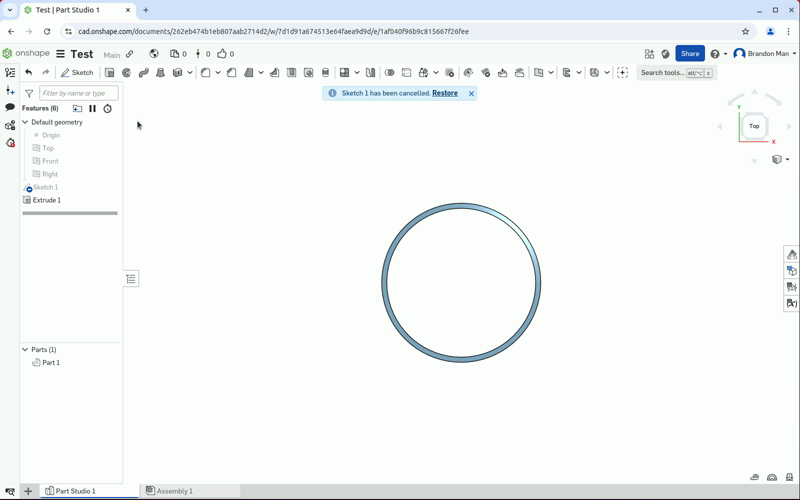
key(shift+h)
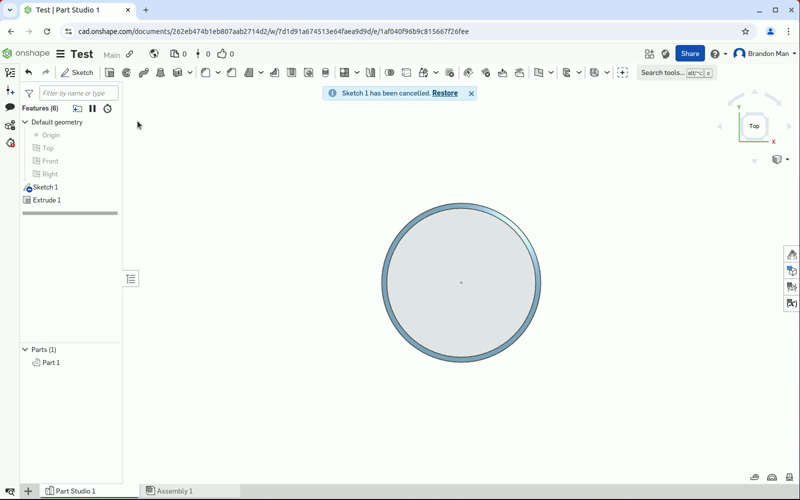
key(shift+h)
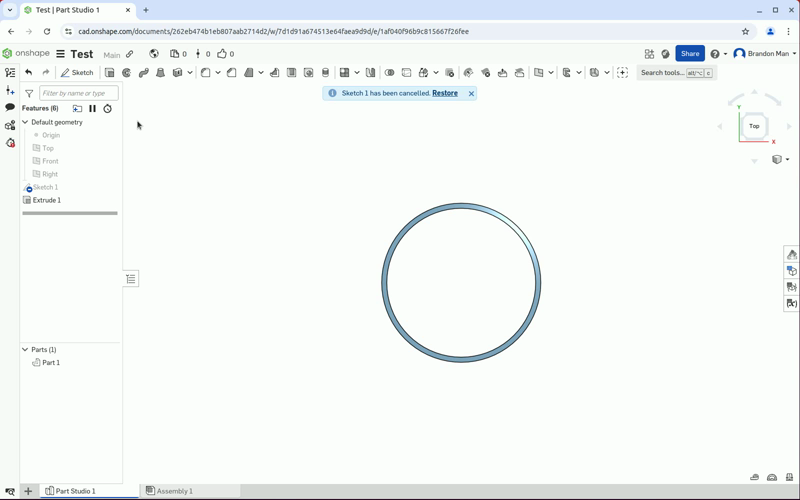
mouse_move(73, 189)
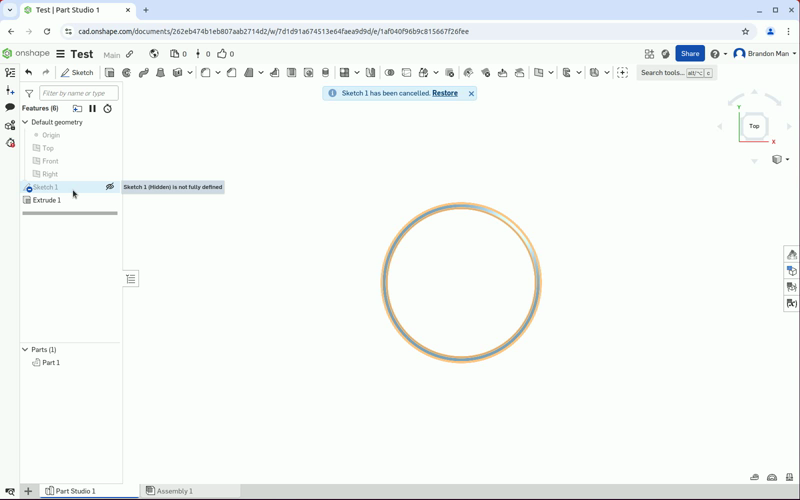
click(73, 189)
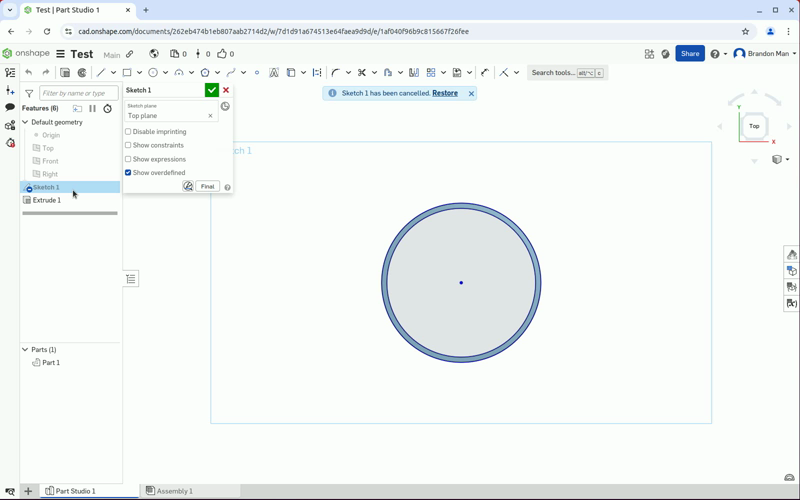
mouse_move(229, 92)
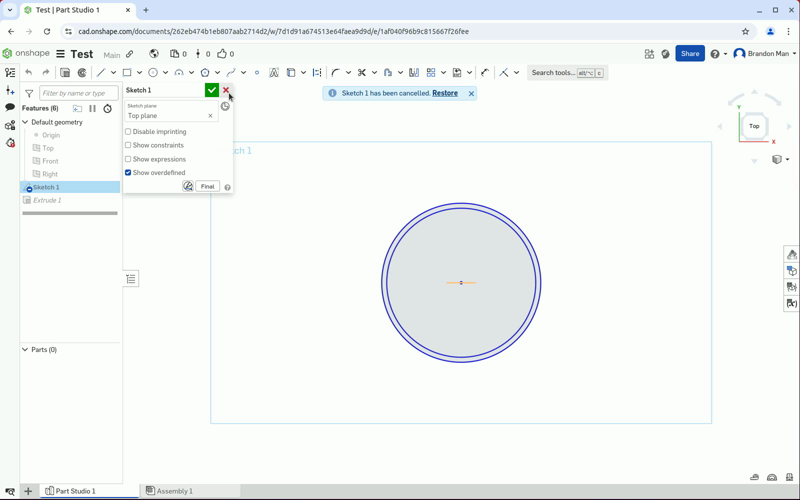
click(229, 92)
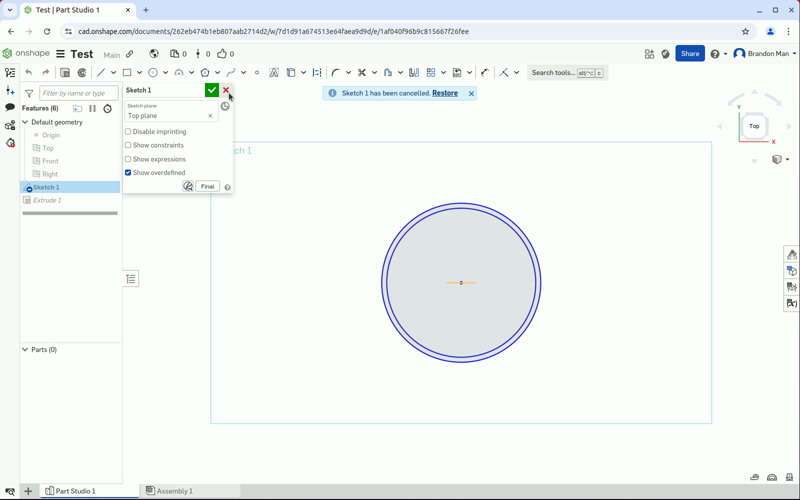
key(shift+s)
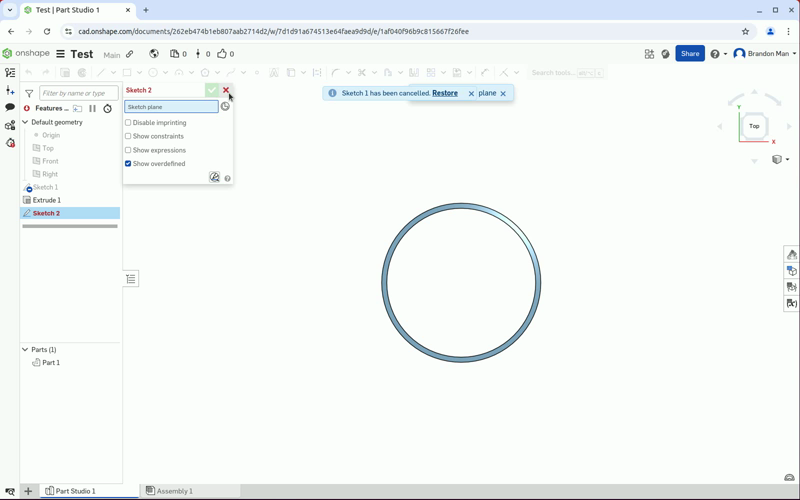
mouse_move(73, 150)
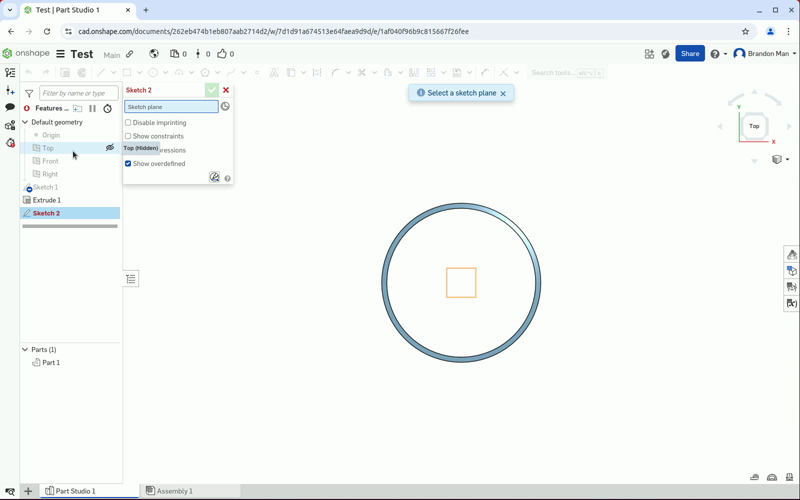
click(73, 150)
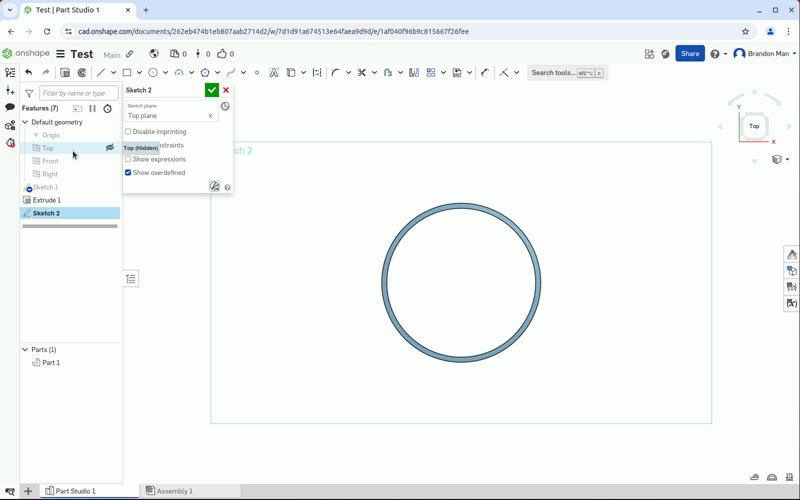
mouse_move(73, 352)
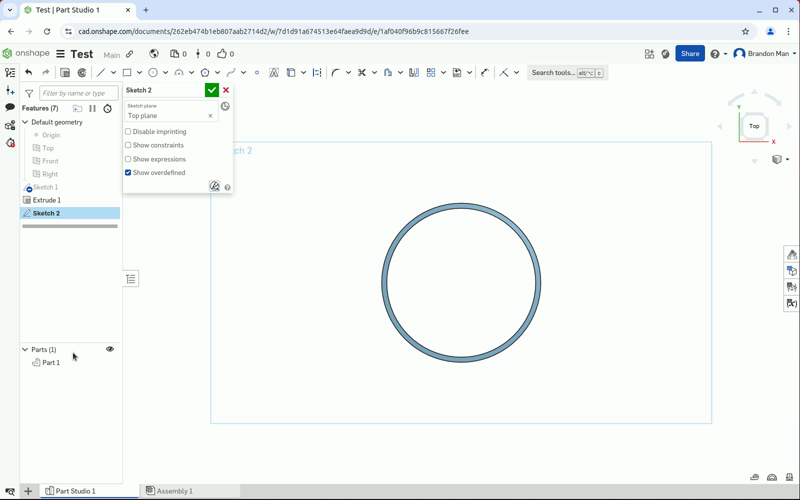
key(y)
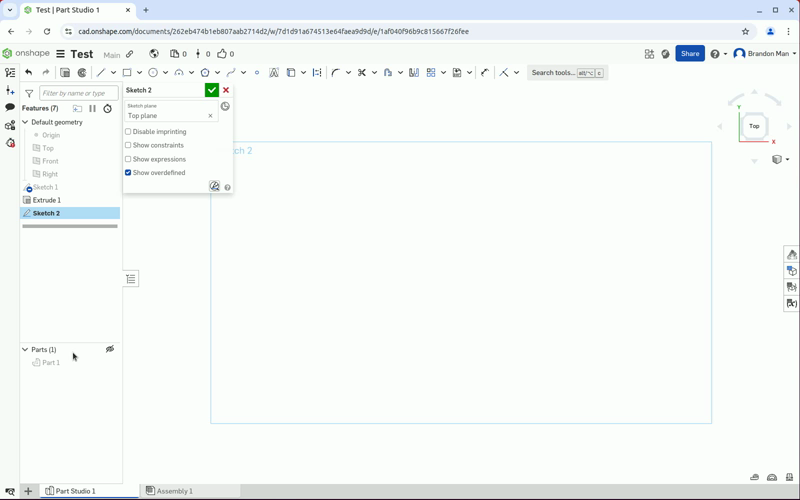
key(c)
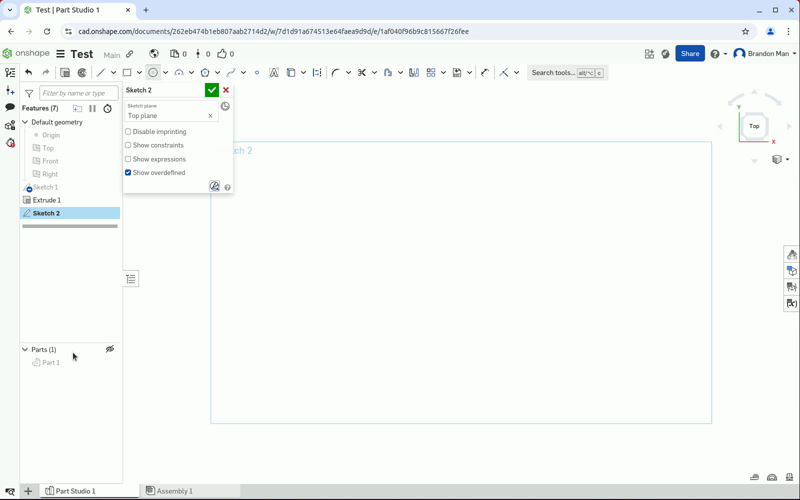
key_down(shift)
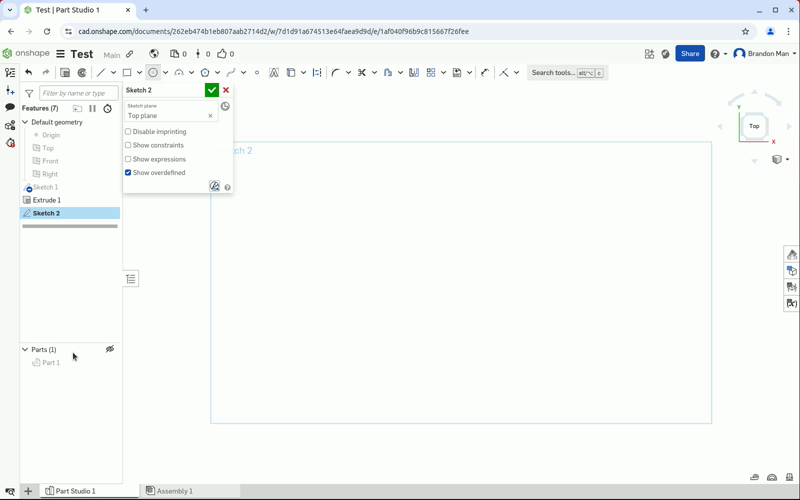
mouse_move(460, 282)
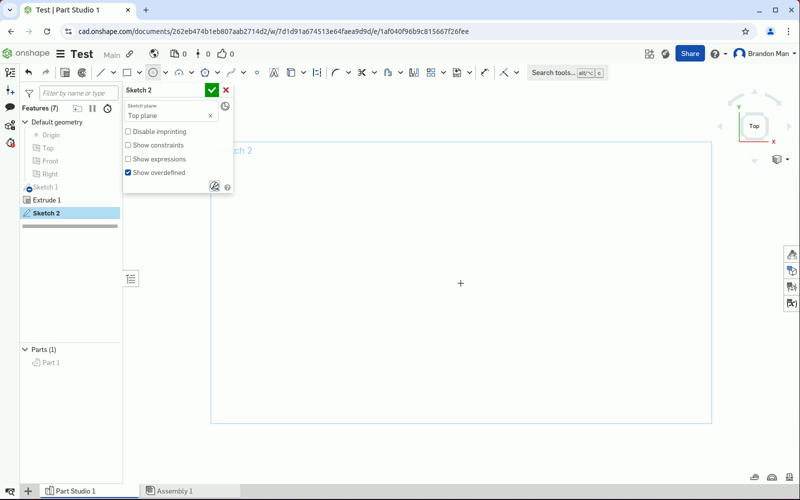
click(460, 282)
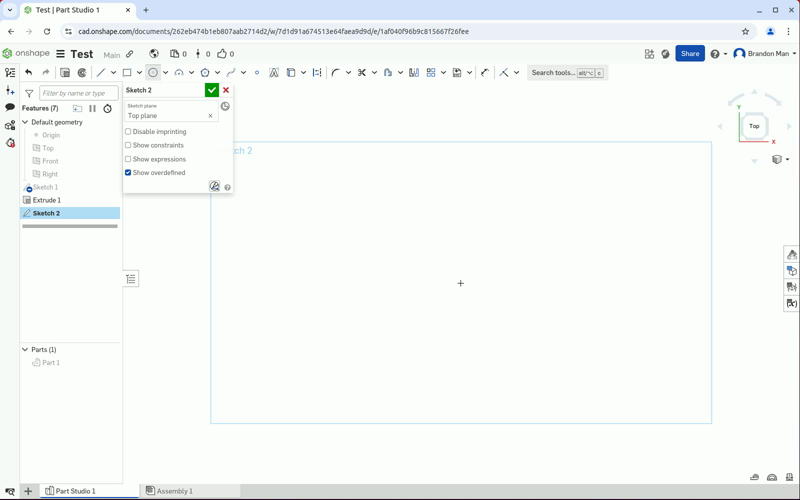
key_up(shift)
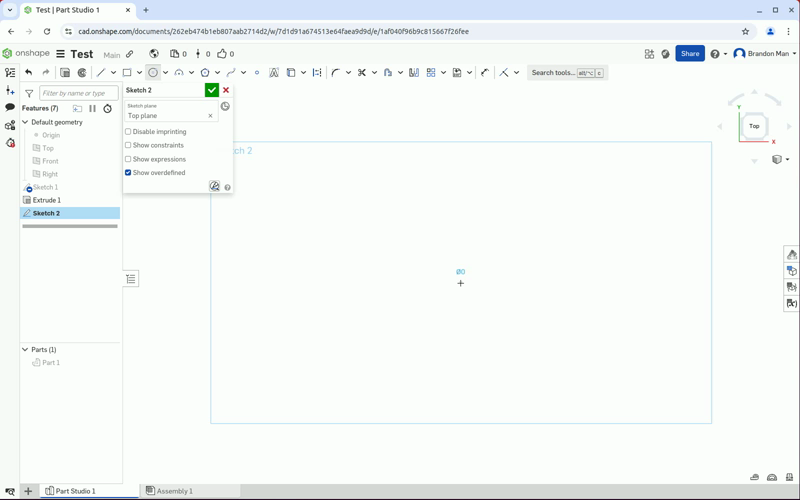
mouse_move(548, 282)
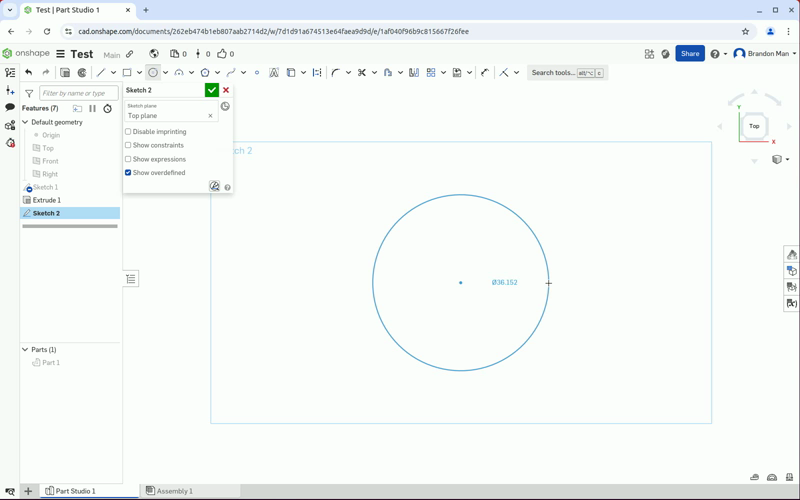
click(548, 282)
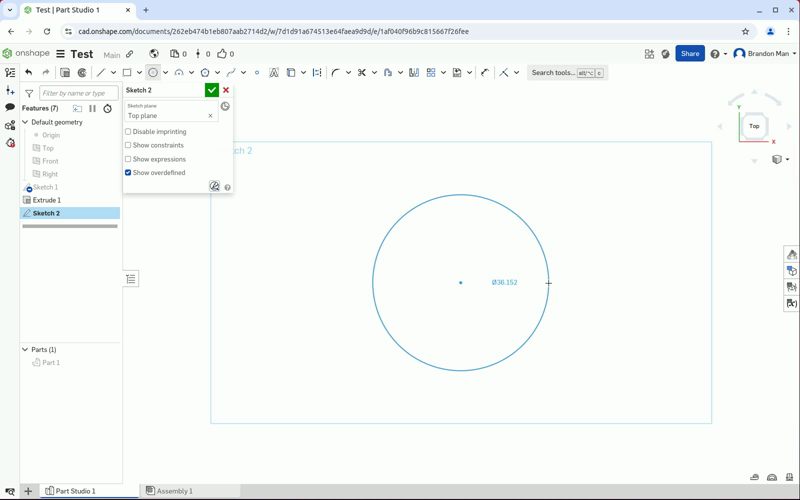
key(esc)
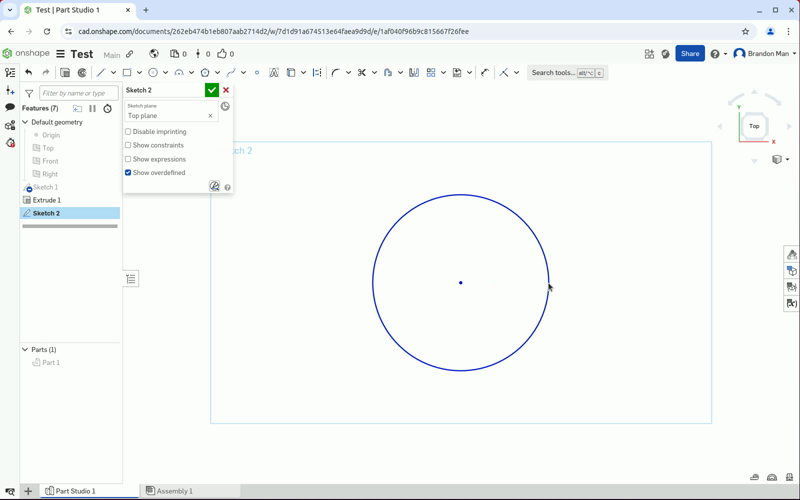
key(c)
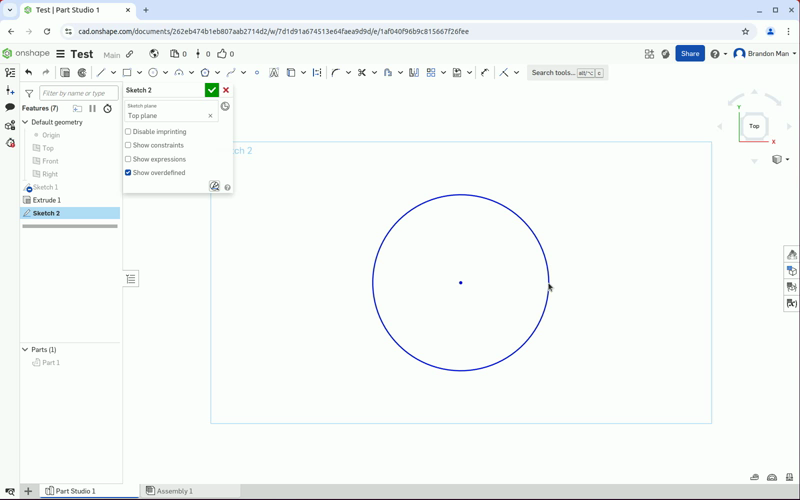
key_down(shift)
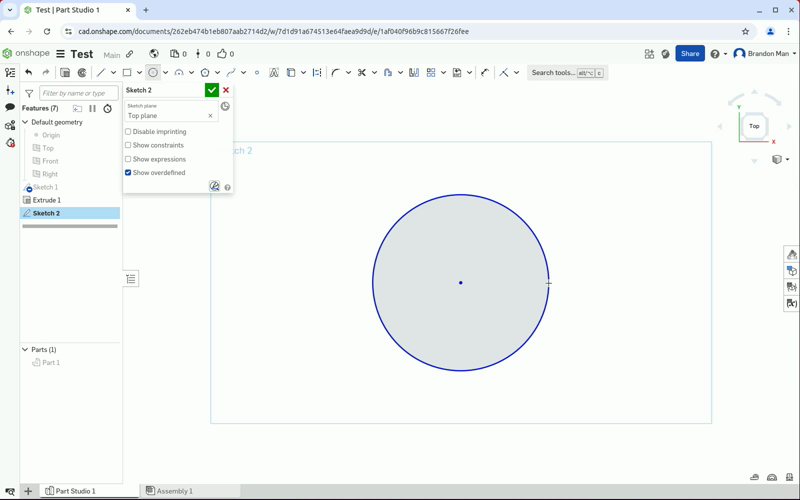
mouse_move(460, 282)
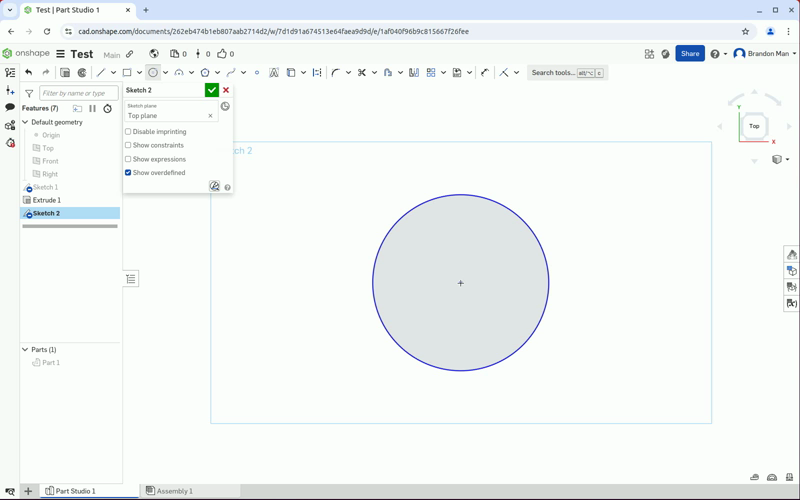
click(460, 282)
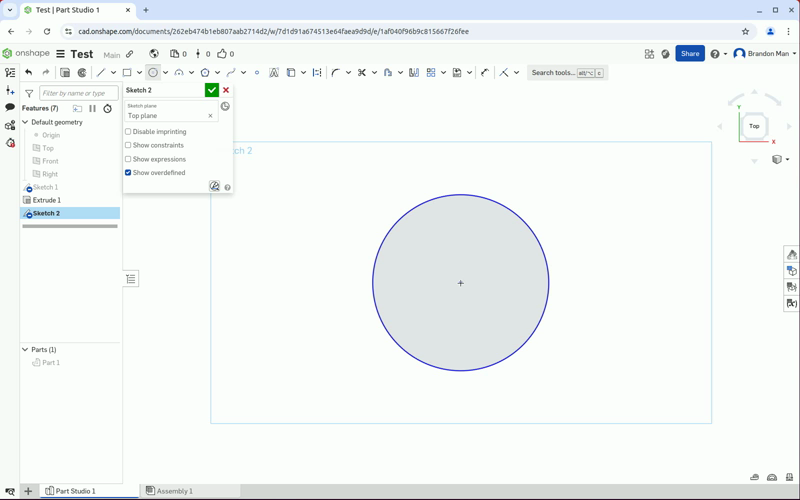
key_up(shift)
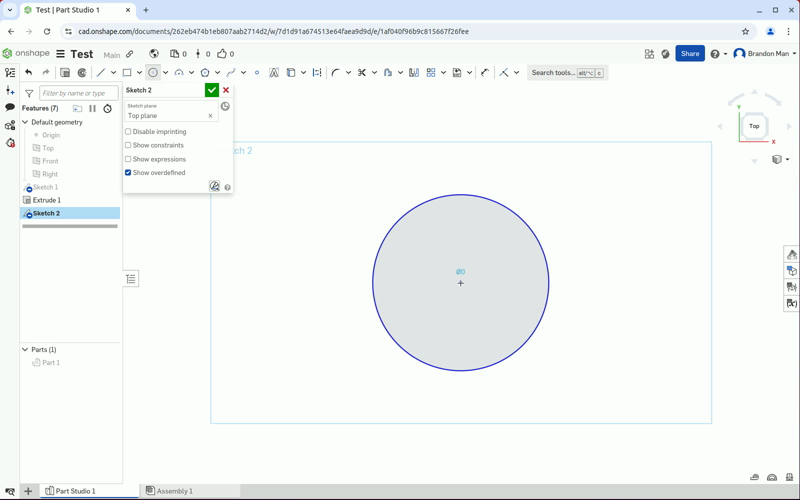
mouse_move(534, 282)
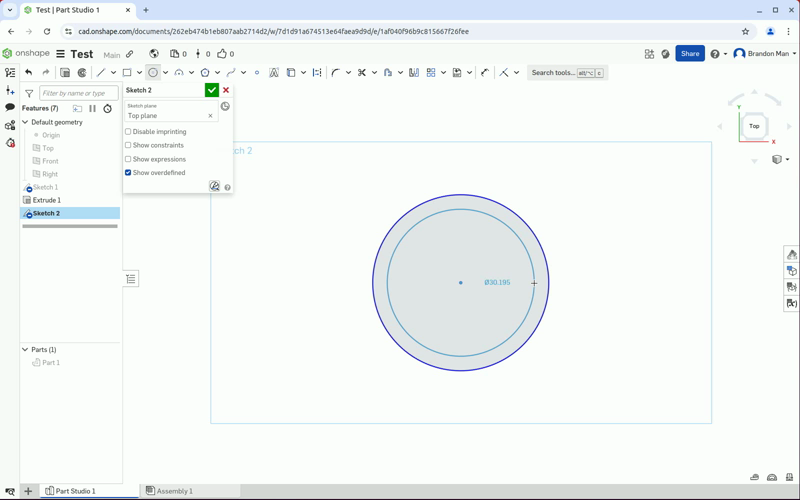
click(534, 282)
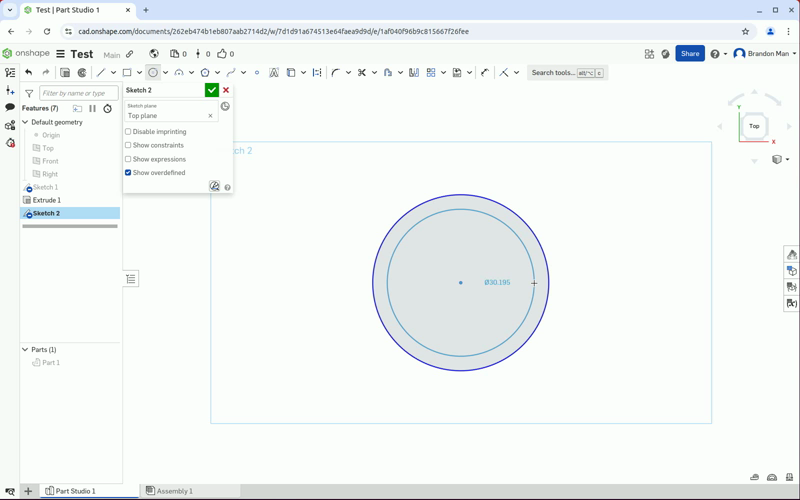
key(esc)
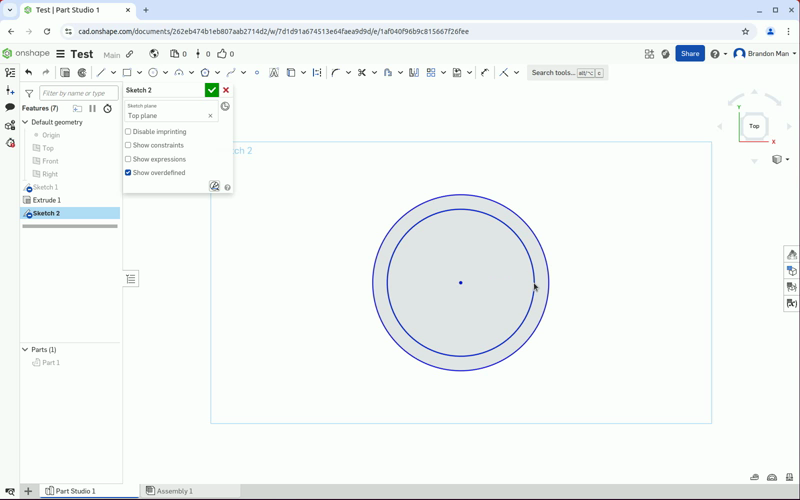
mouse_move(415, 217)
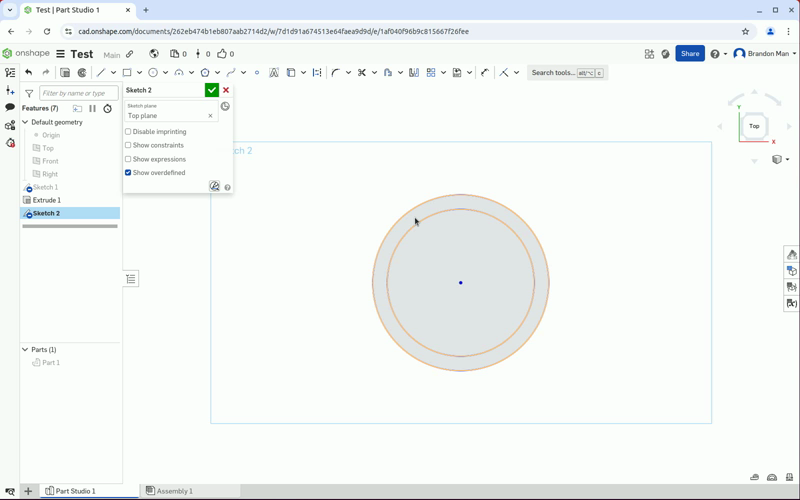
click(415, 217)
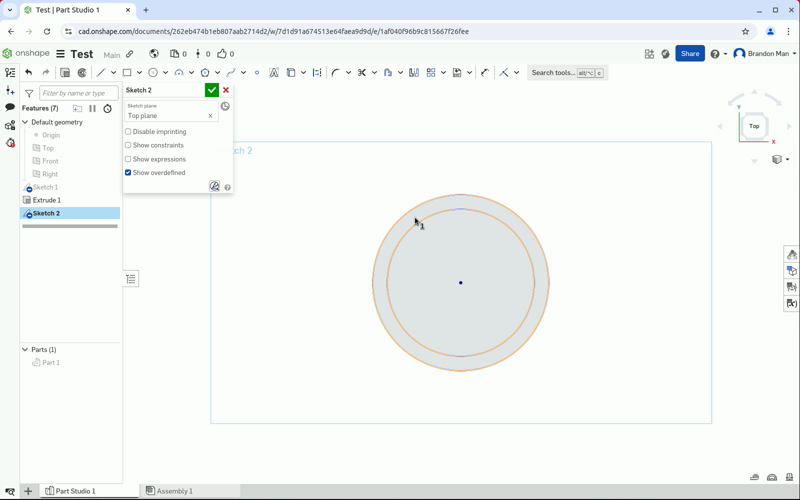
mouse_move(73, 352)
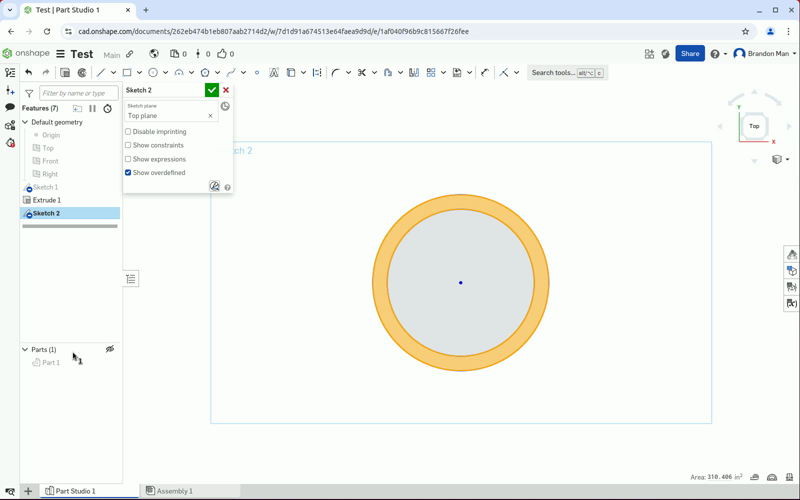
key(shift+y)
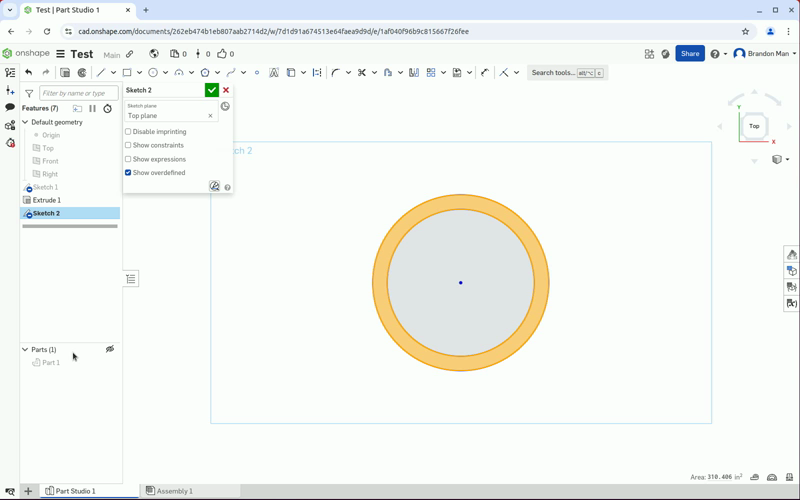
key(shift+e)
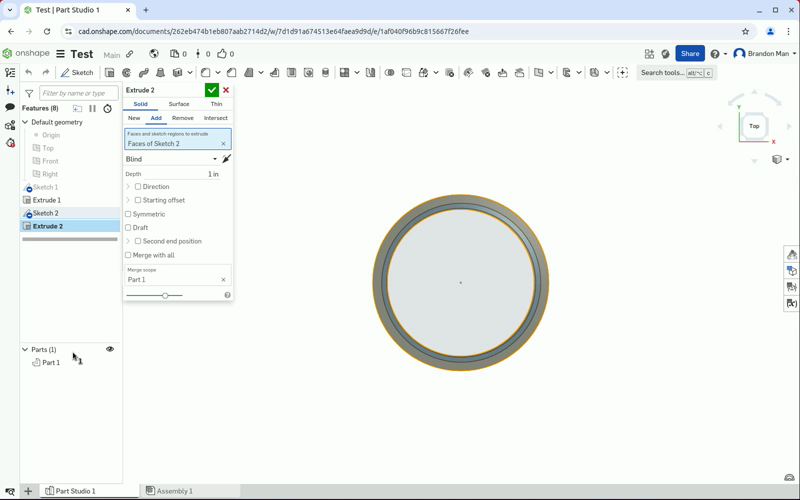
mouse_move(143, 106)
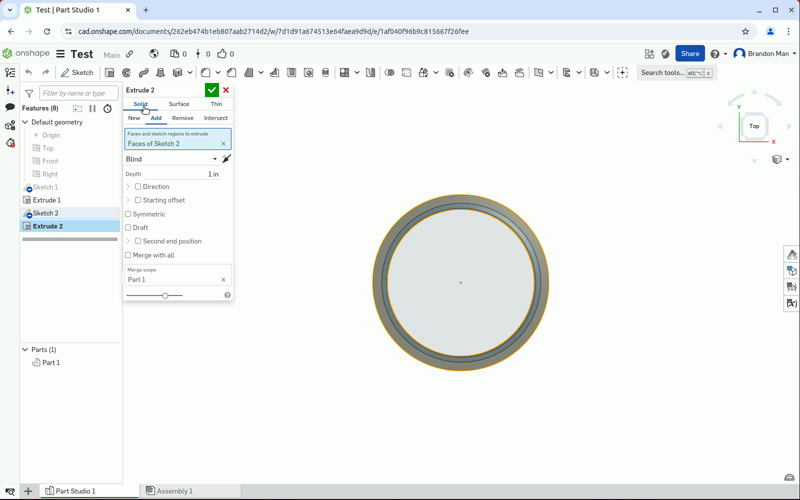
click(143, 106)
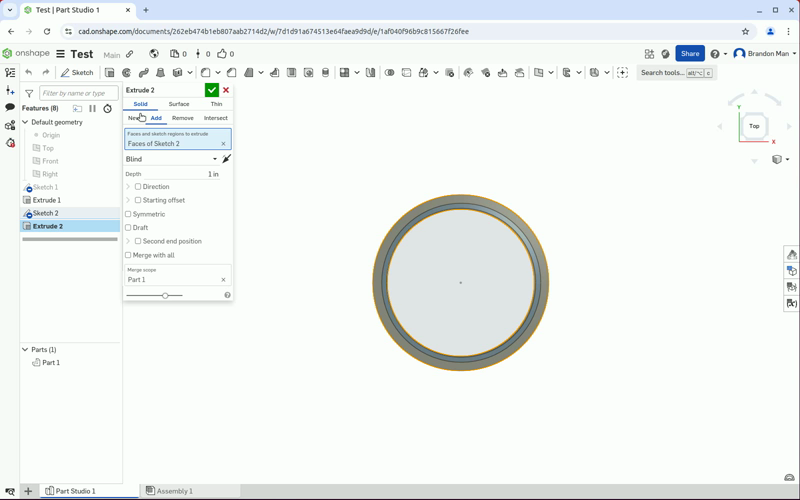
mouse_move(137, 120)
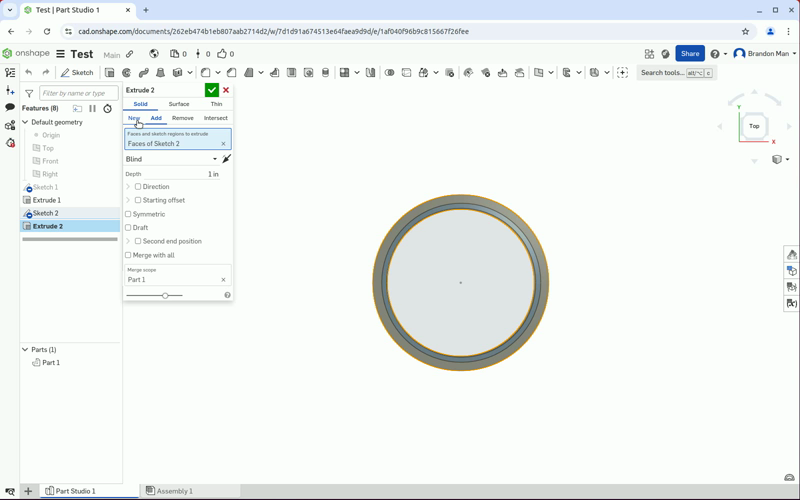
click(137, 120)
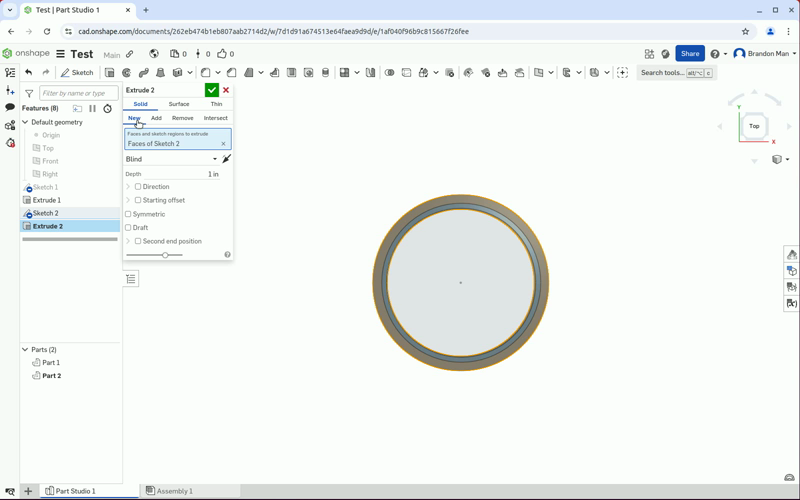
key(tab, 4)
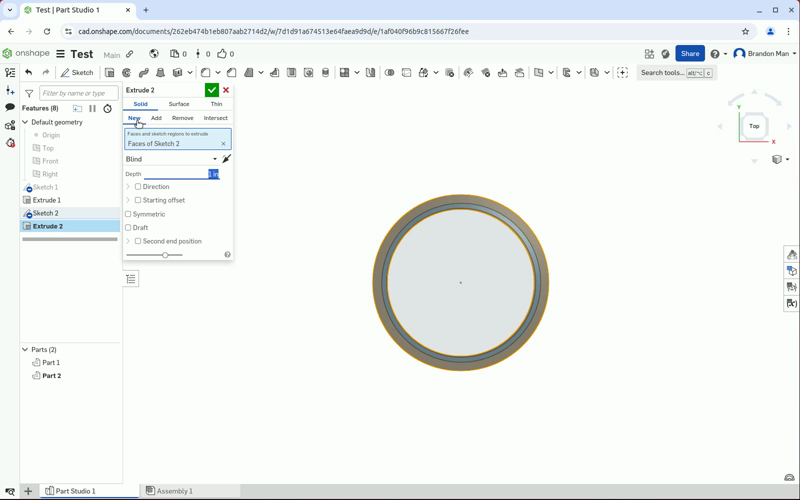
text(0.963)
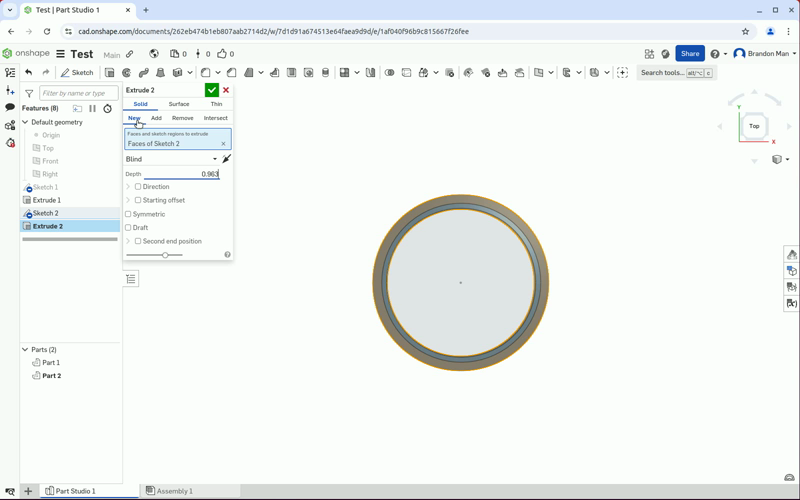
key(enter)
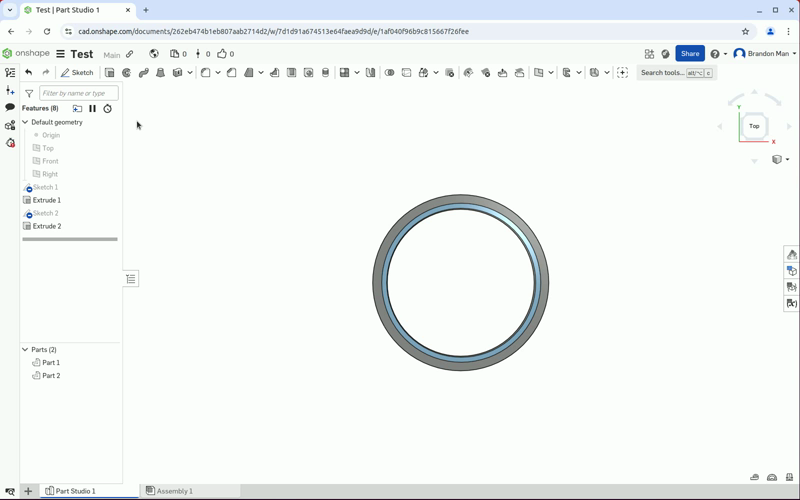
key(shift+h)
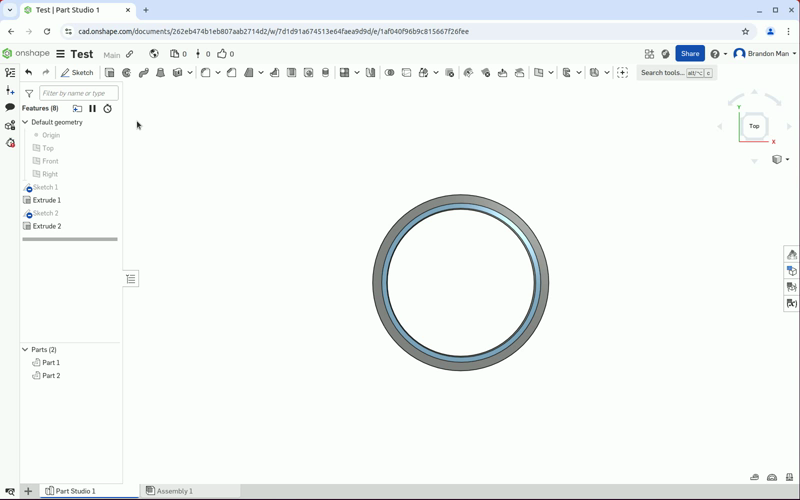
key(shift+h)
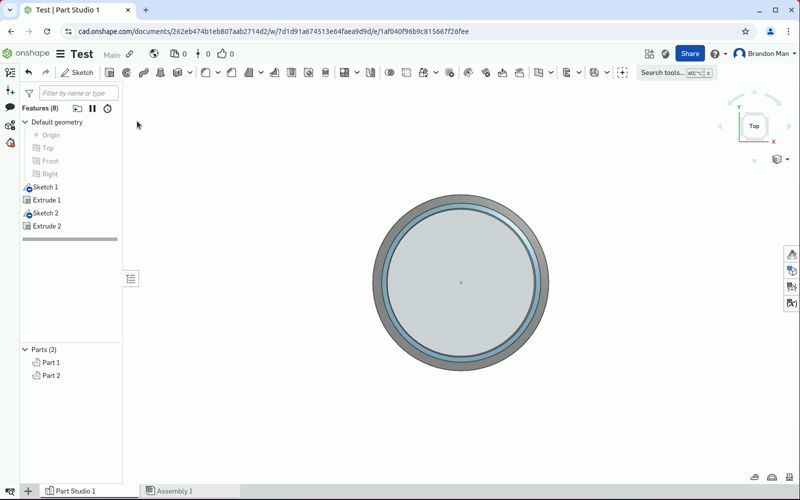
key(shift+7)
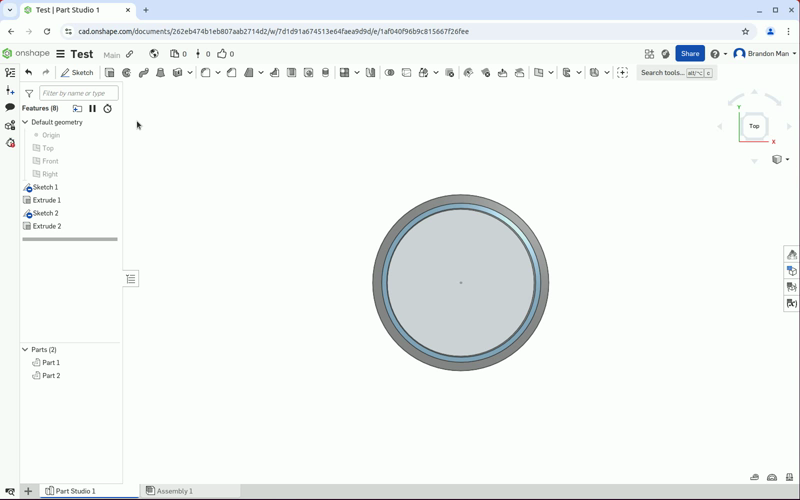
key(up, 3)
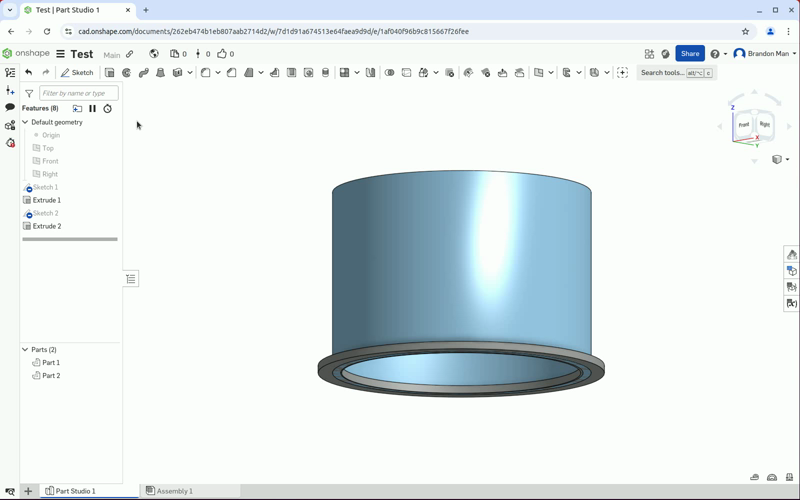
key(left, 3)
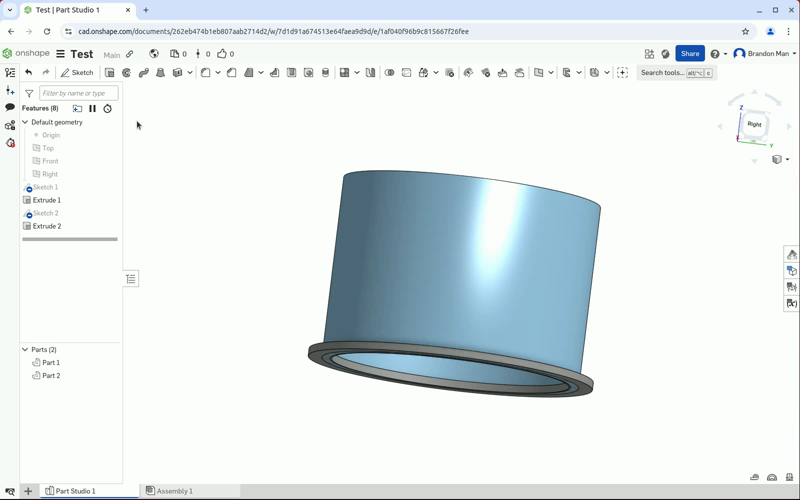
key(right, 3)
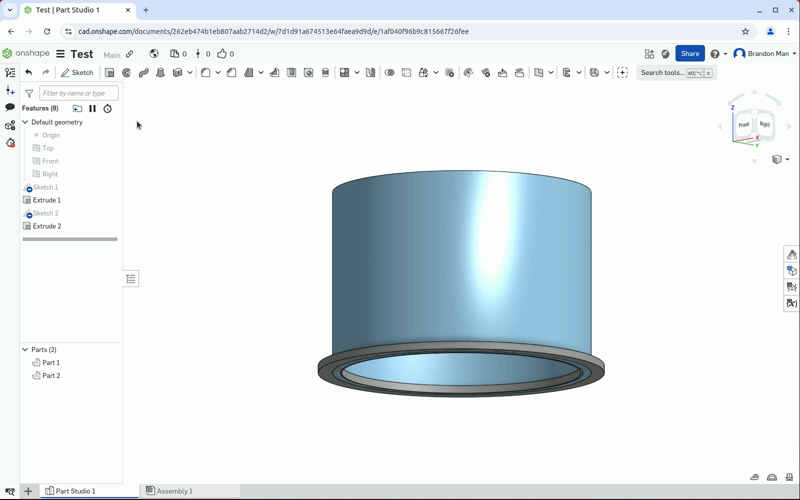
key(down, 3)
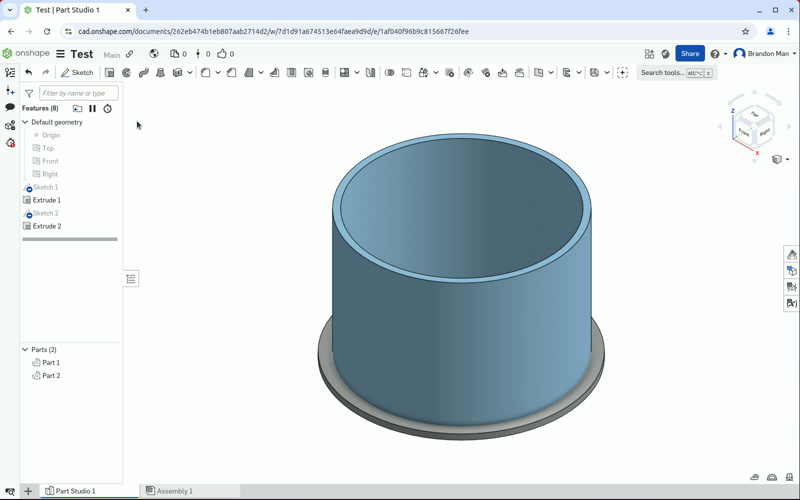
mouse_move(73, 189)
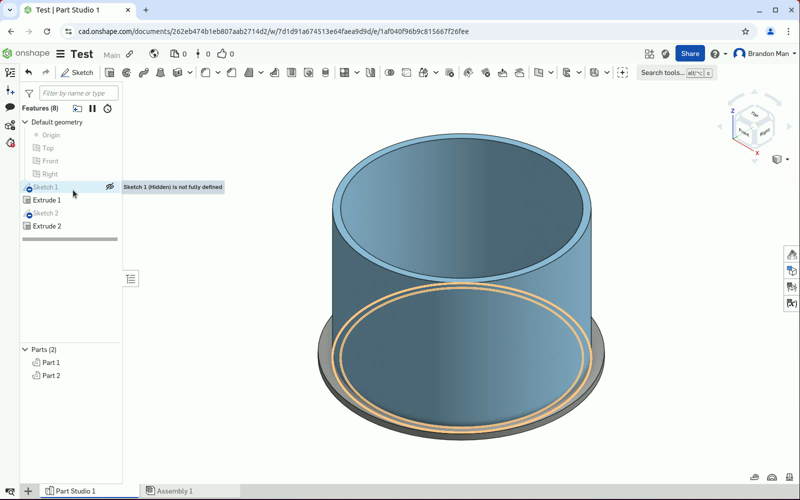
click(73, 189)